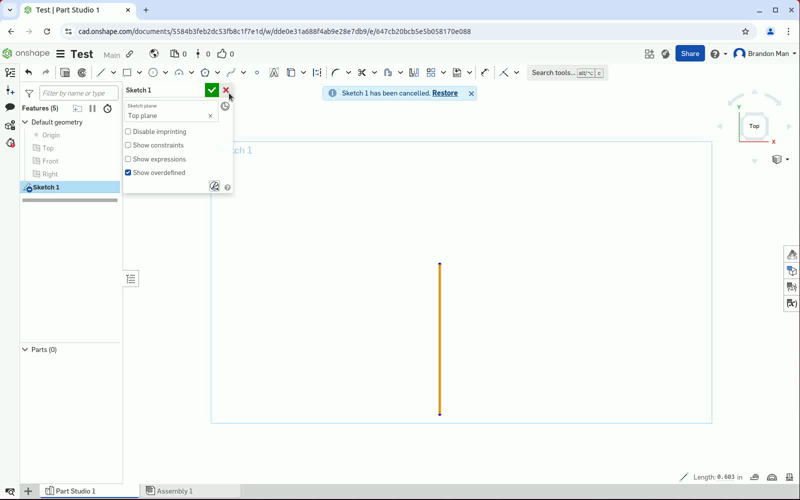
key(shift+h)
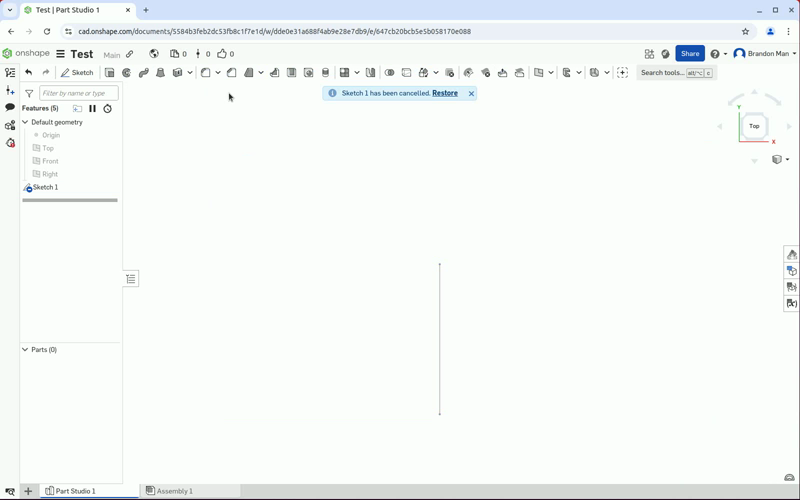
key(shift+s)
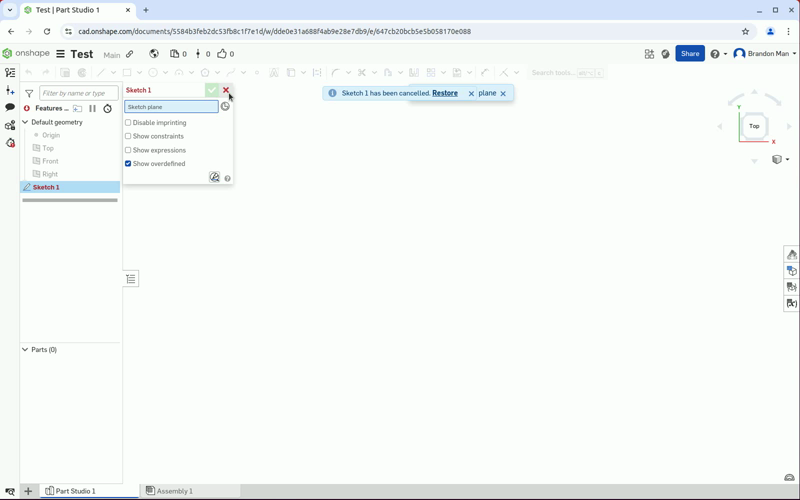
mouse_move(73, 150)
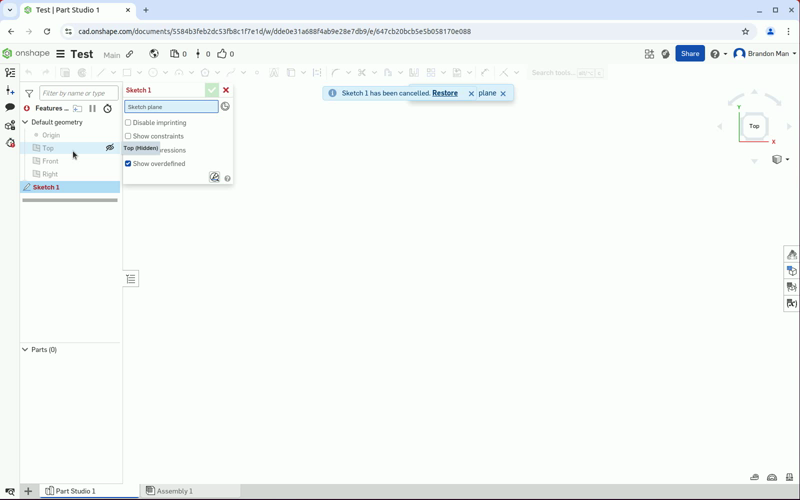
click(73, 150)
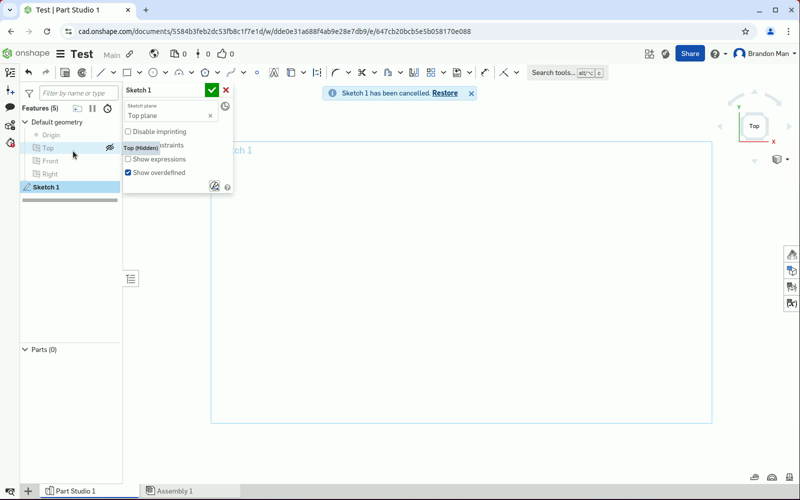
mouse_move(73, 352)
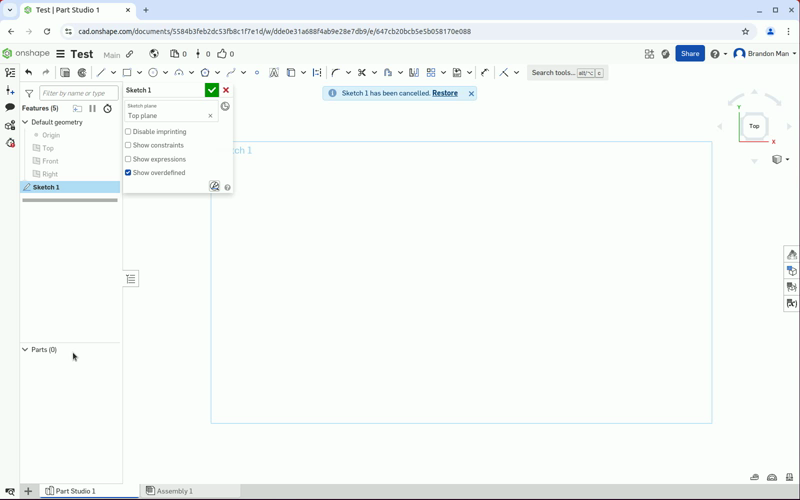
key(y)
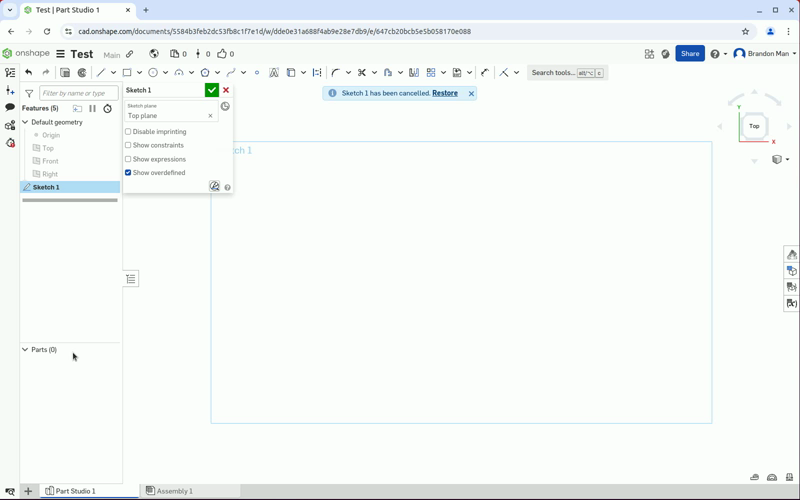
key(c)
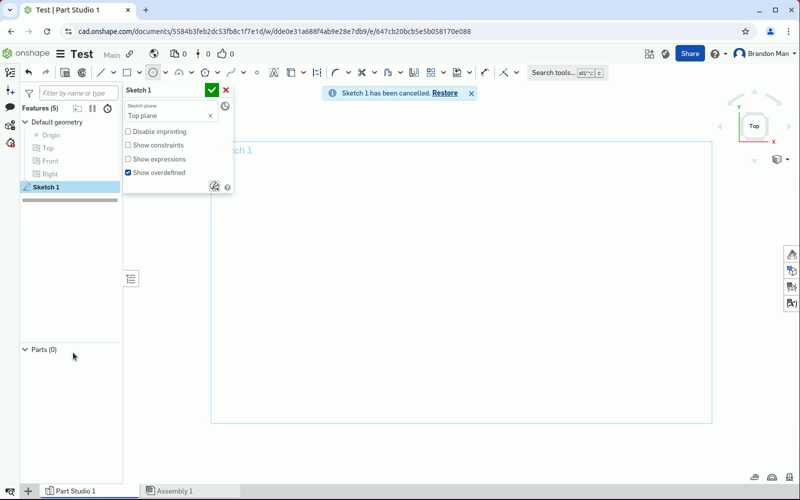
key_down(shift)
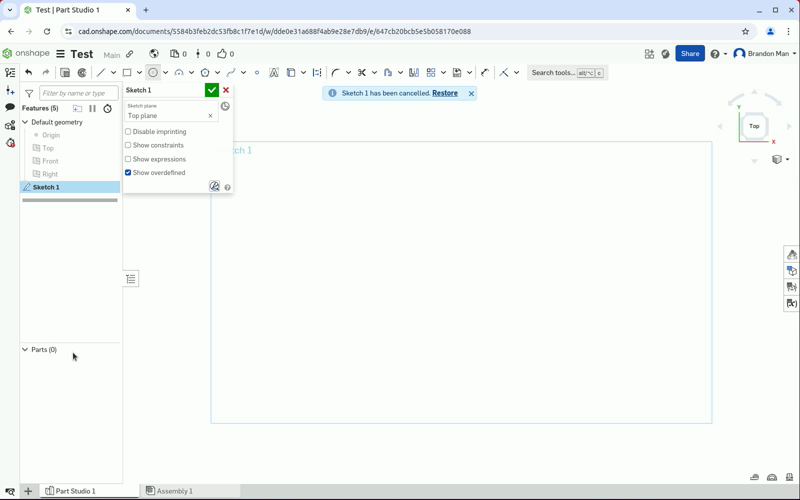
mouse_move(461, 282)
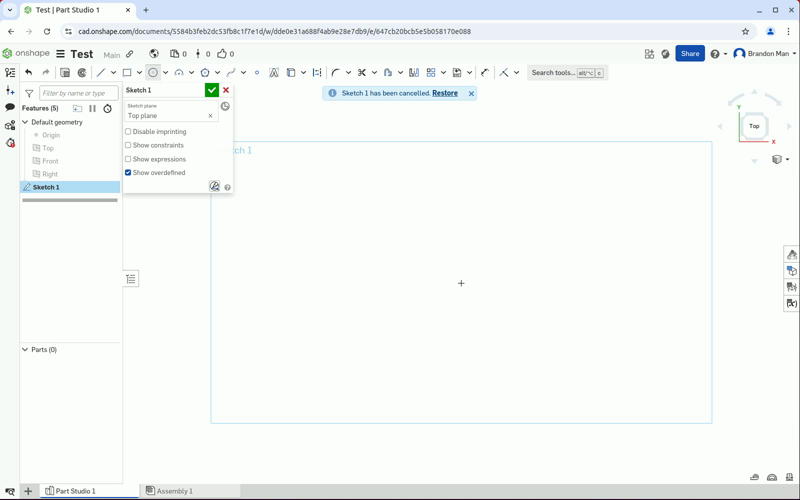
click(461, 282)
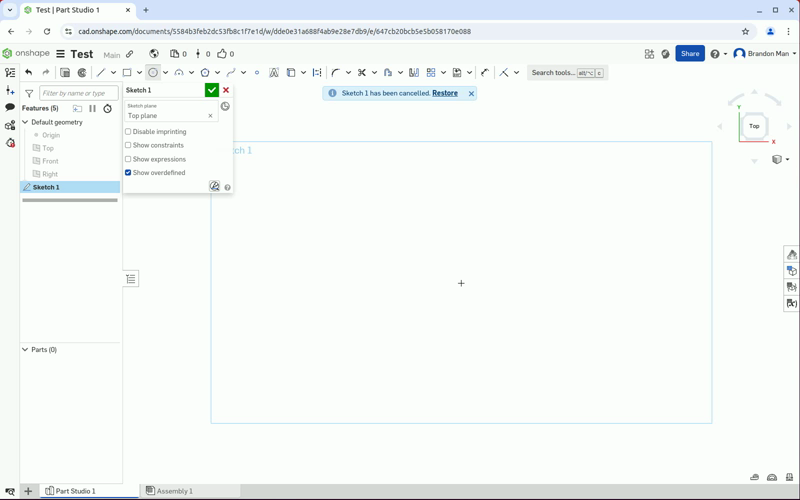
key_up(shift)
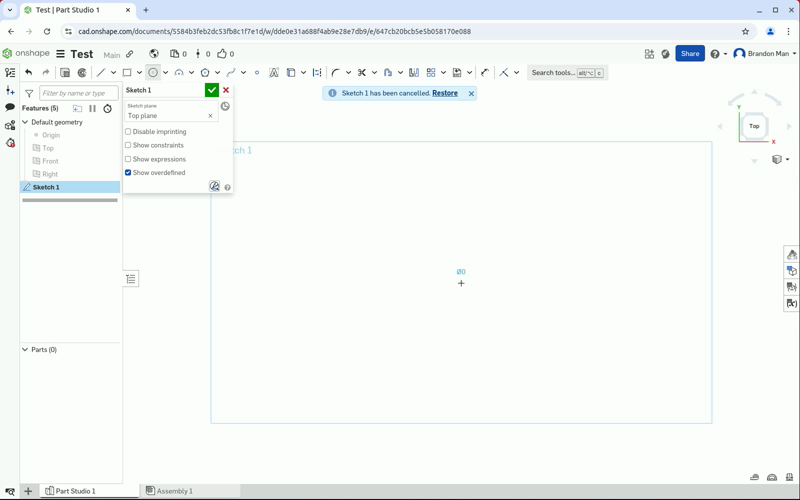
mouse_move(497, 282)
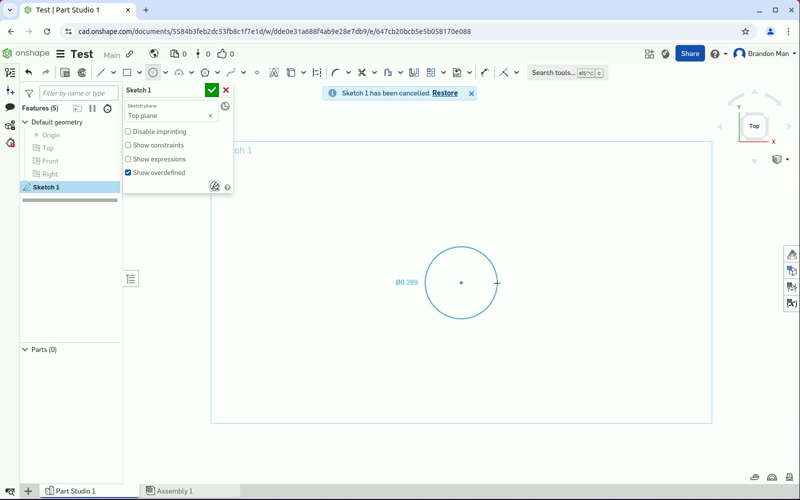
click(497, 282)
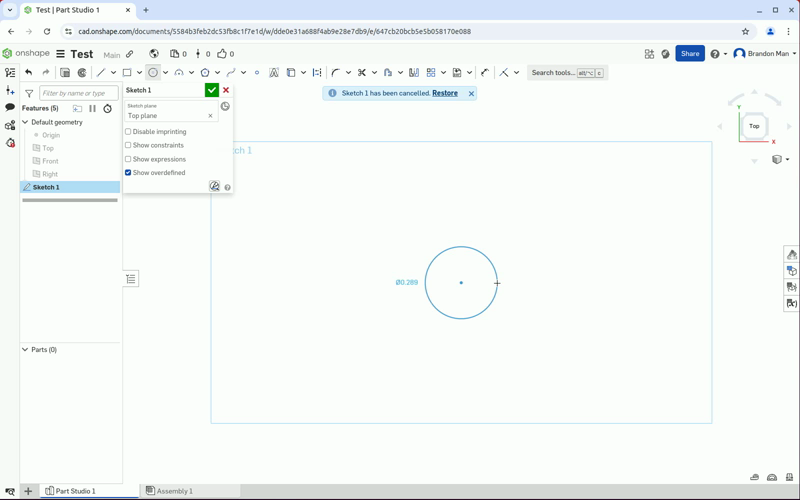
key(esc)
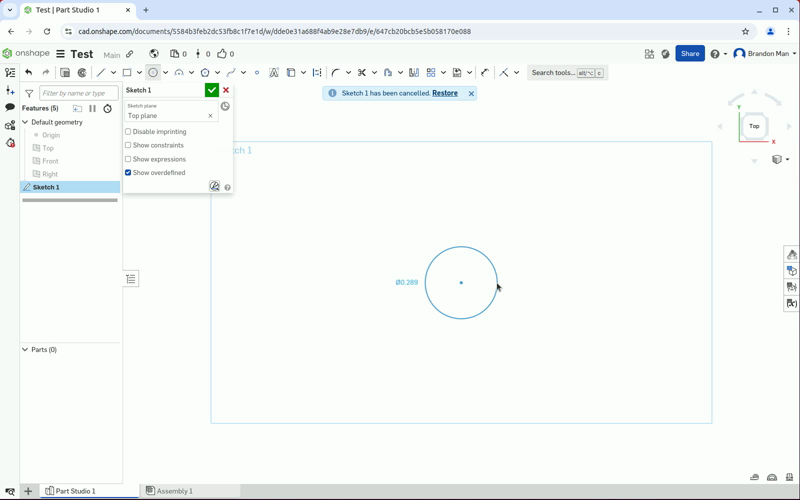
mouse_move(462, 299)
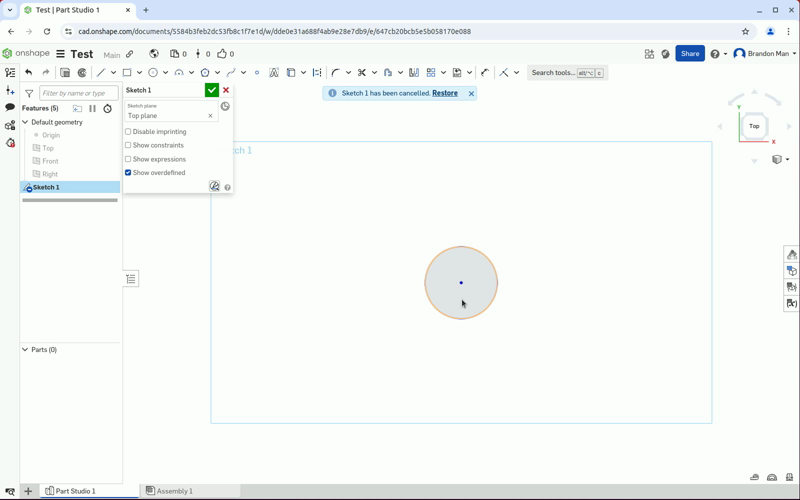
click(462, 299)
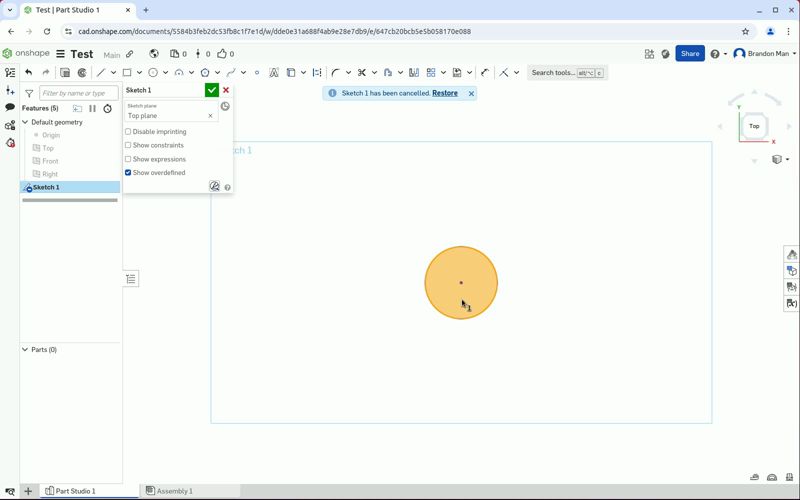
mouse_move(73, 352)
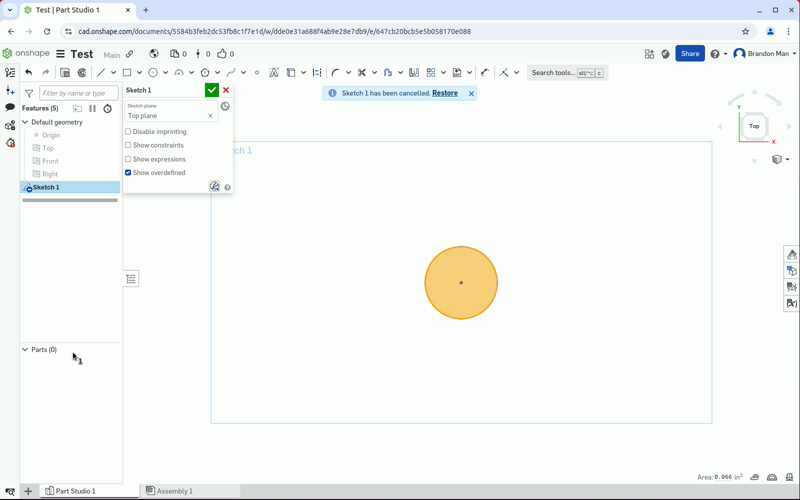
key(shift+y)
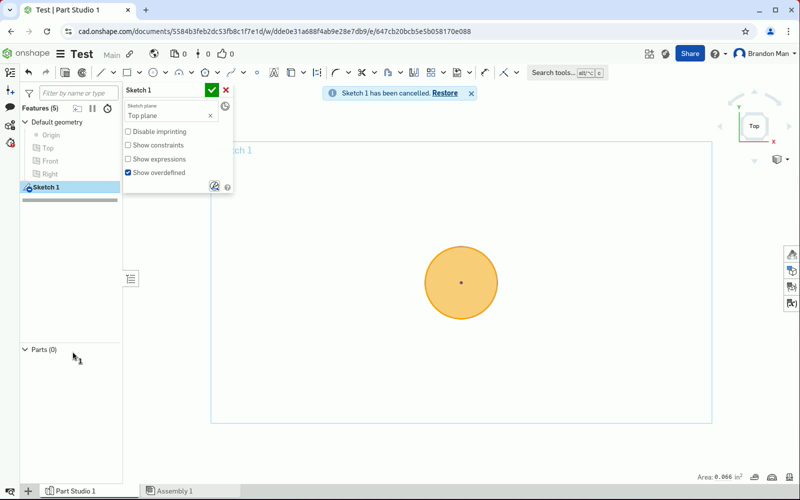
key(shift+e)
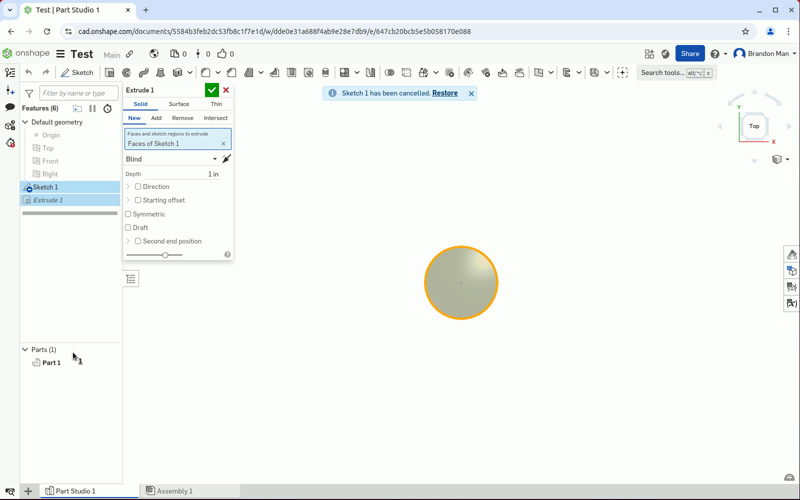
mouse_move(143, 106)
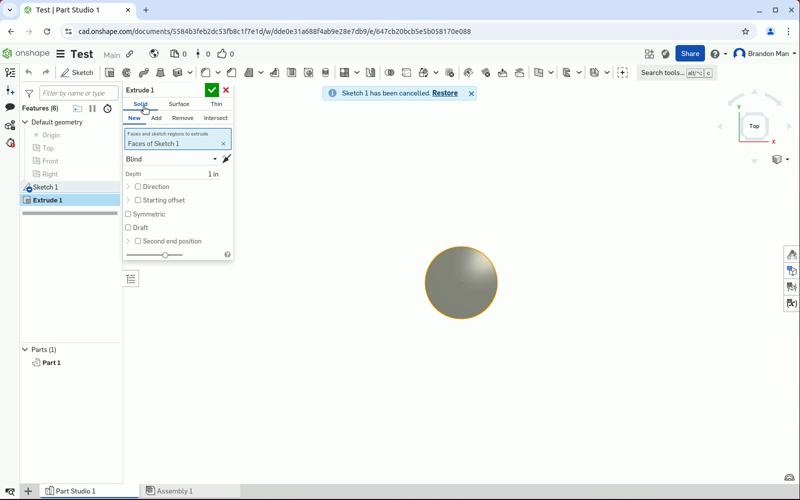
click(143, 106)
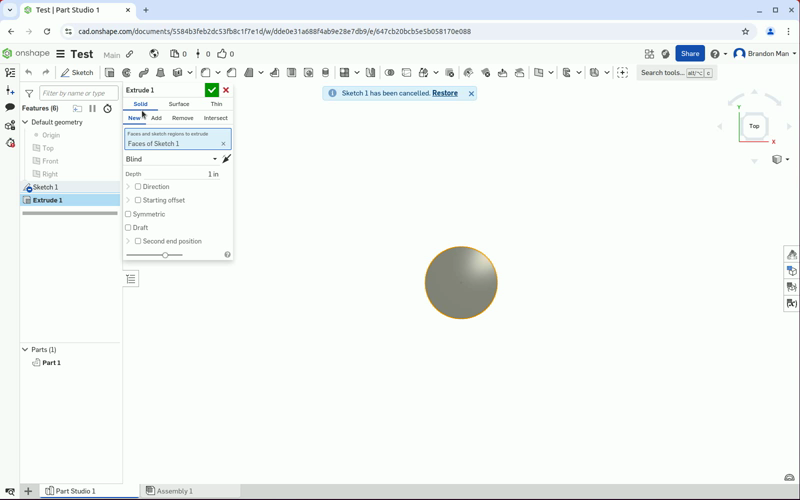
mouse_move(137, 120)
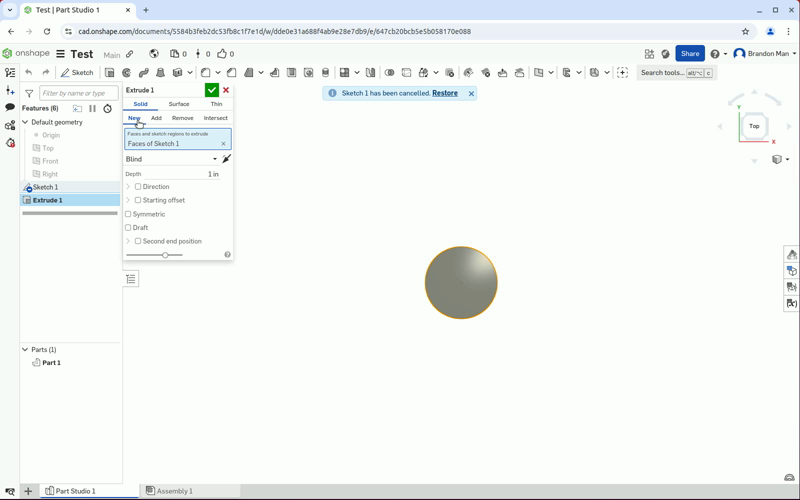
click(137, 120)
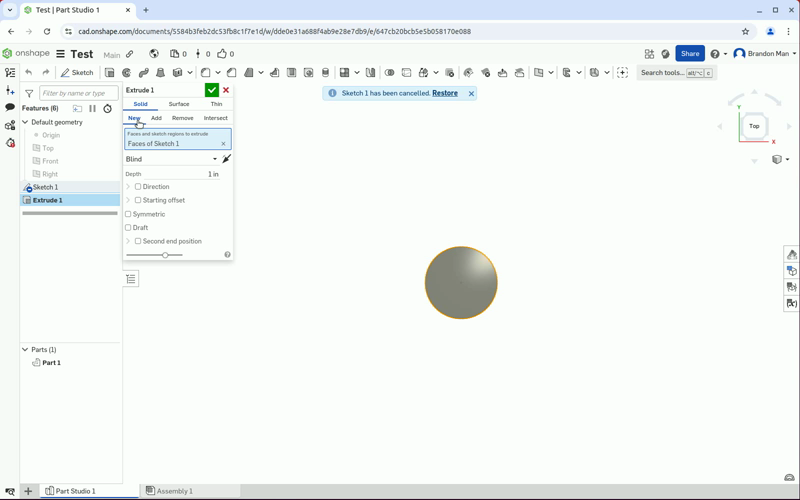
key(tab, 4)
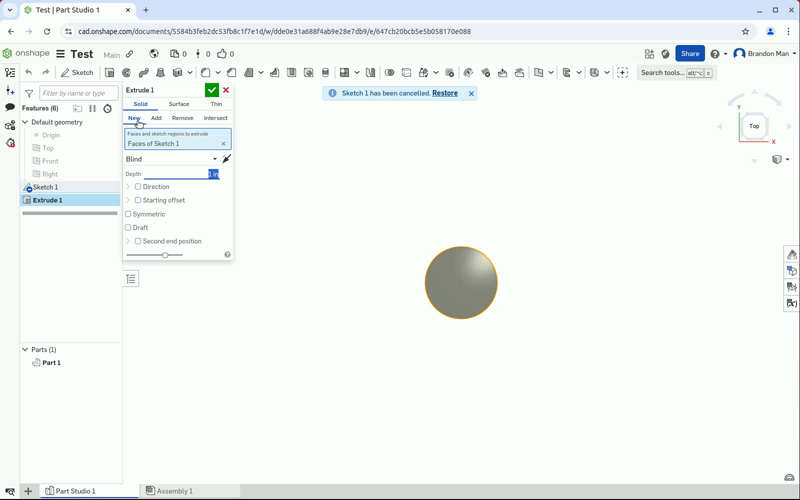
text(-0.452)
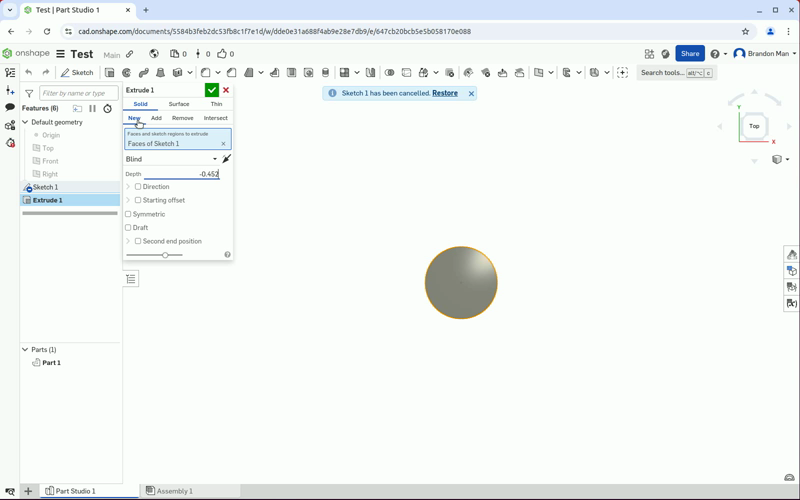
key(enter)
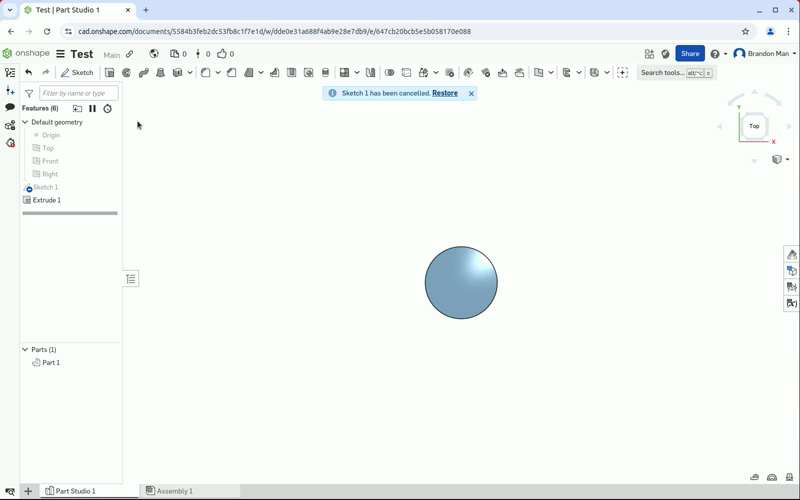
key(shift+h)
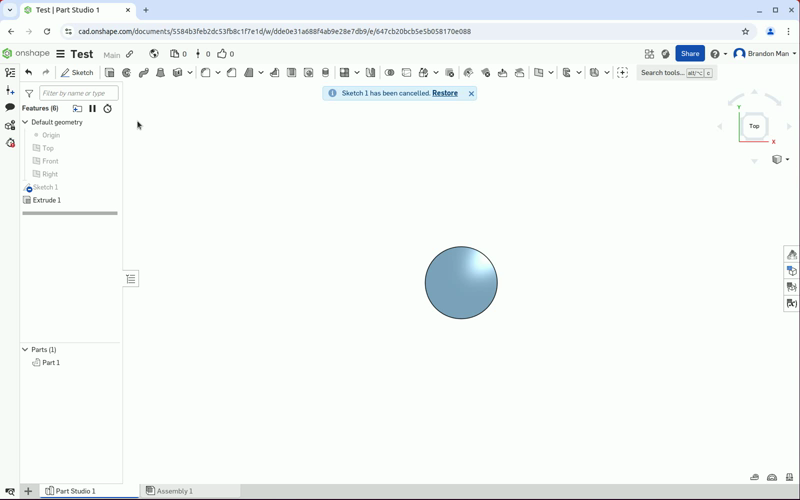
key(shift+h)
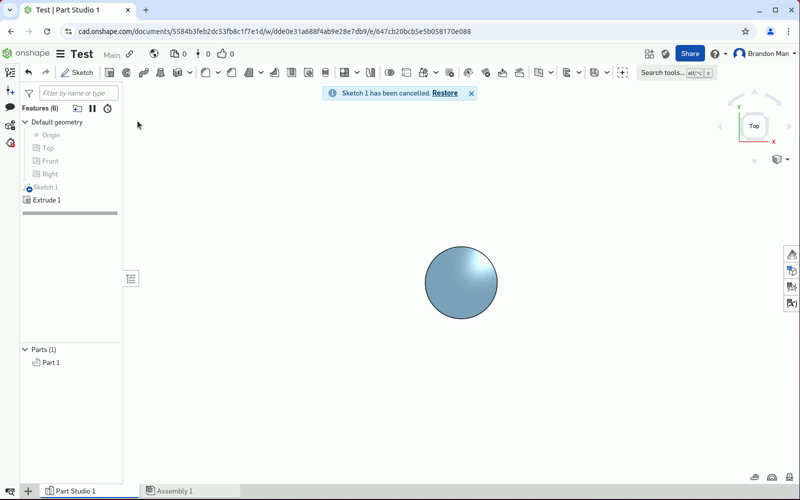
mouse_move(73, 189)
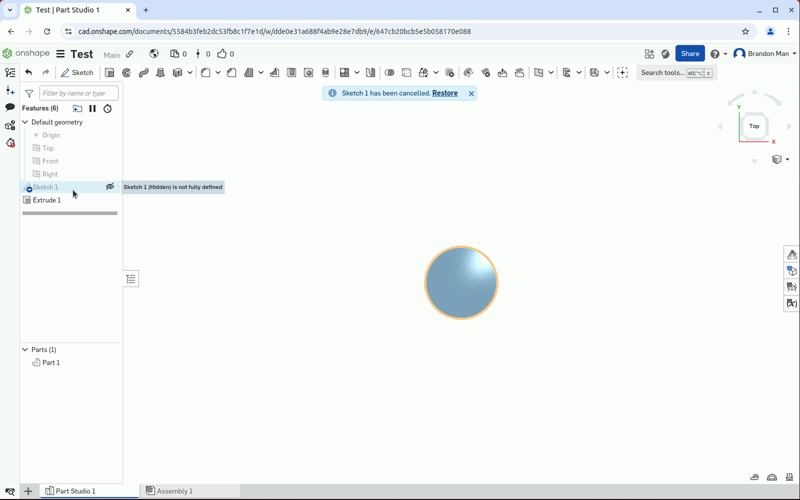
click(73, 189)
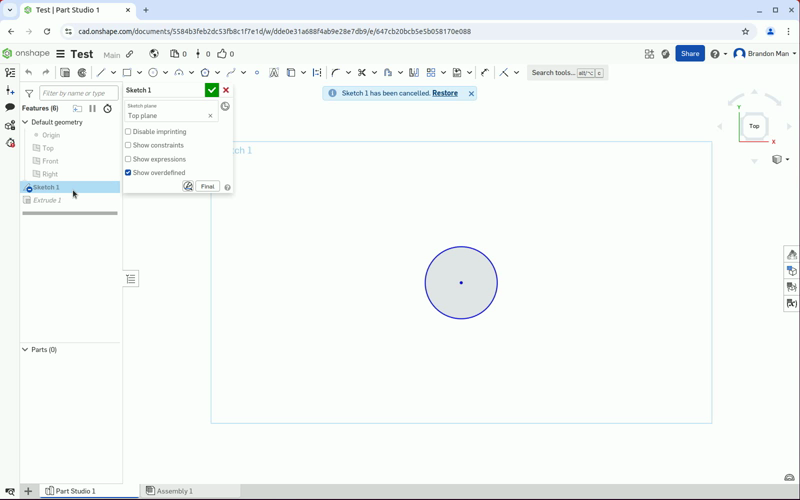
mouse_move(229, 92)
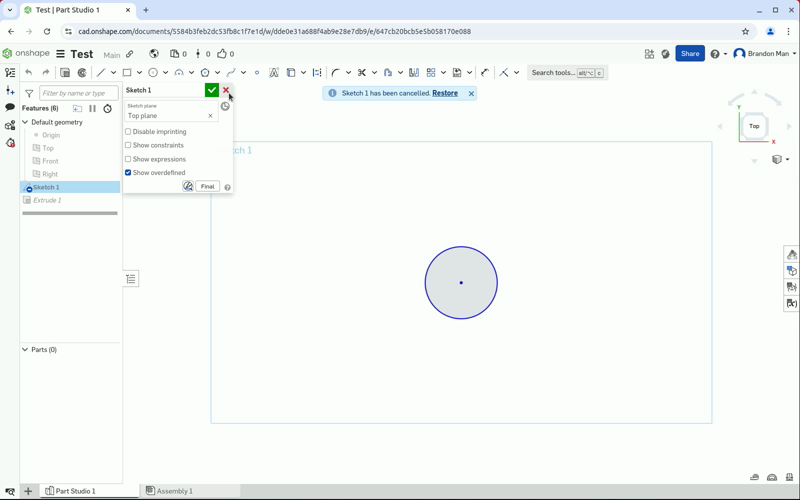
click(229, 92)
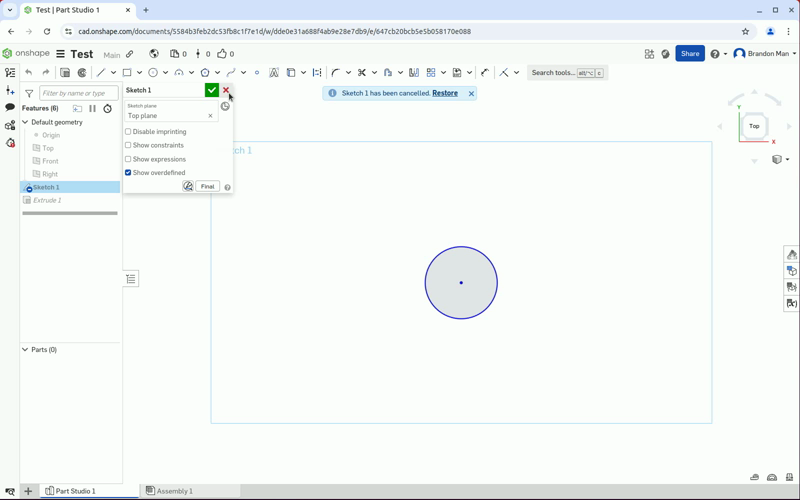
key(shift+s)
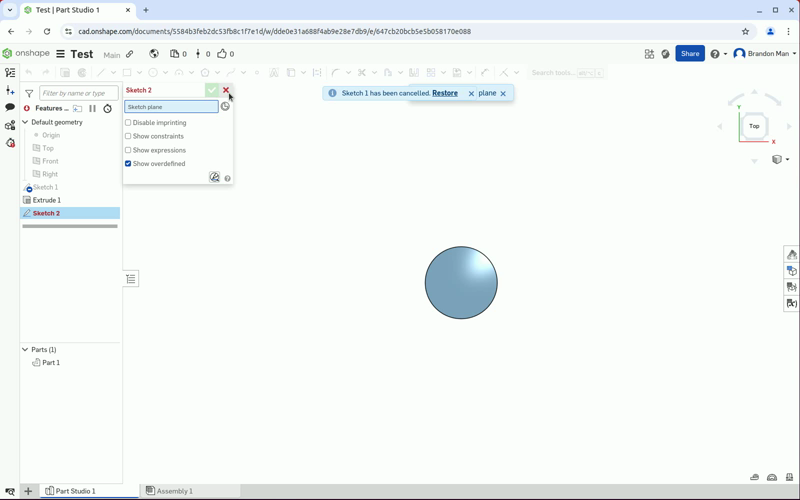
mouse_move(73, 150)
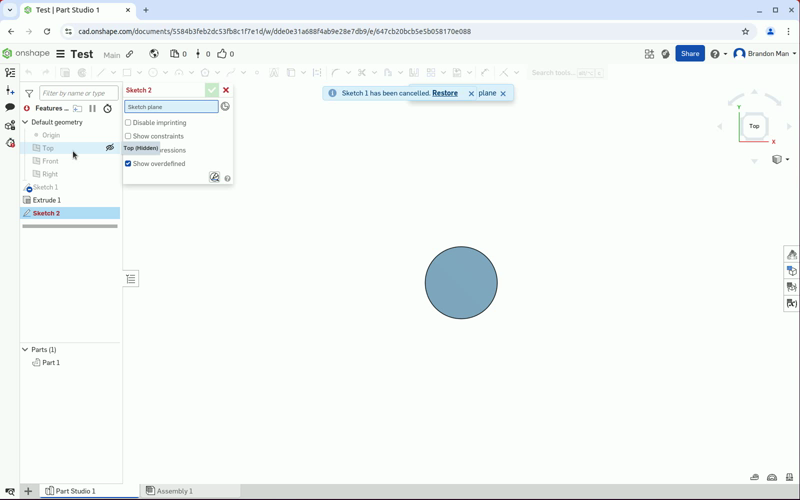
click(73, 150)
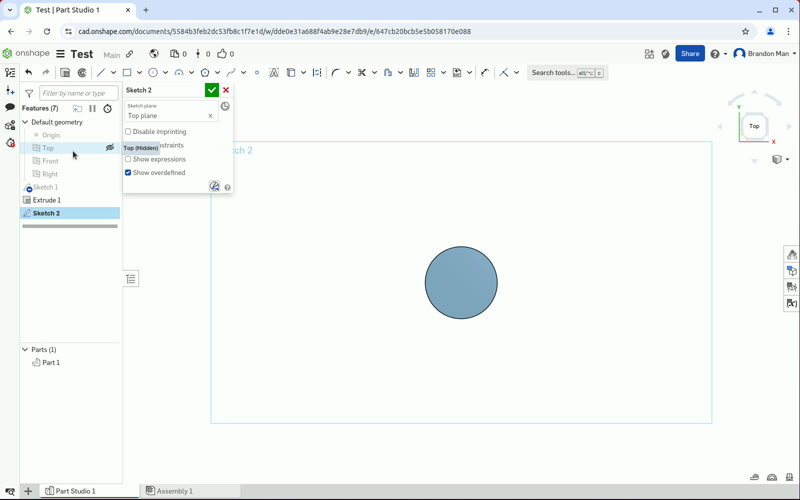
mouse_move(73, 352)
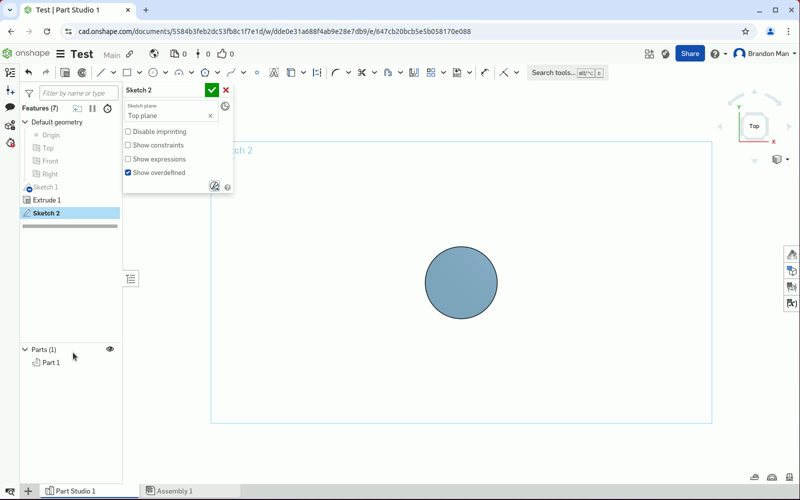
key(y)
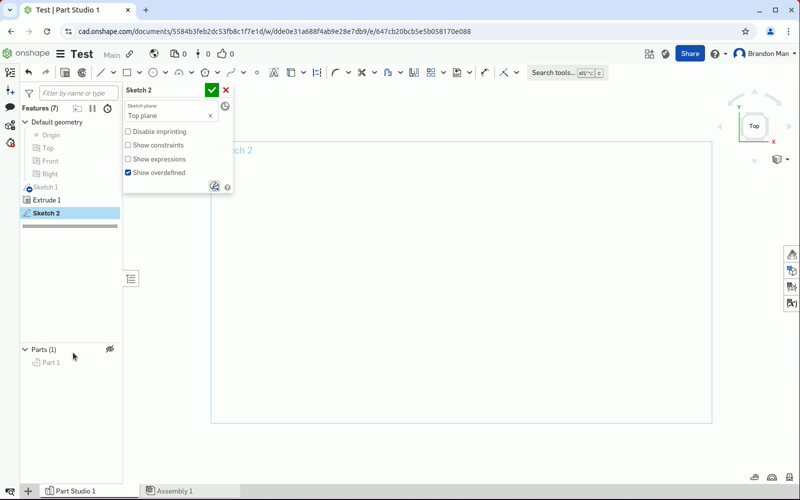
key(c)
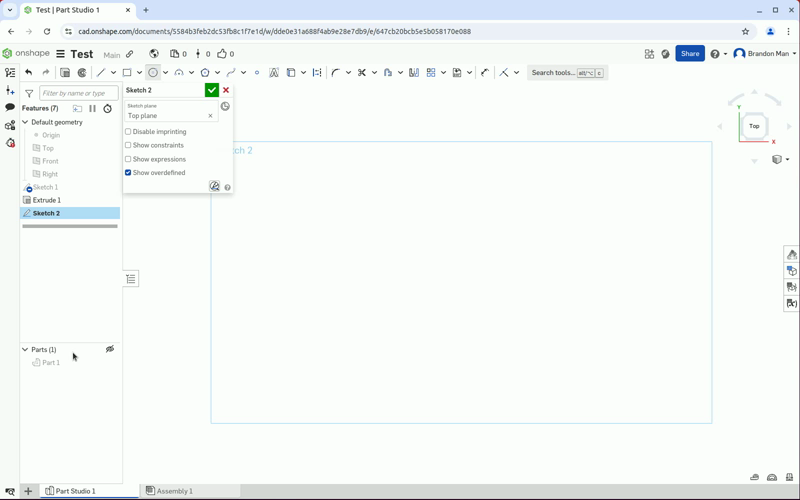
key_down(shift)
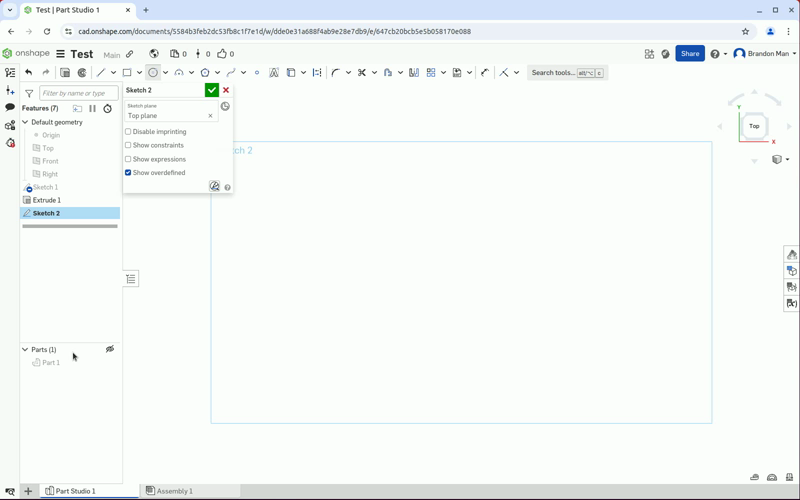
mouse_move(461, 282)
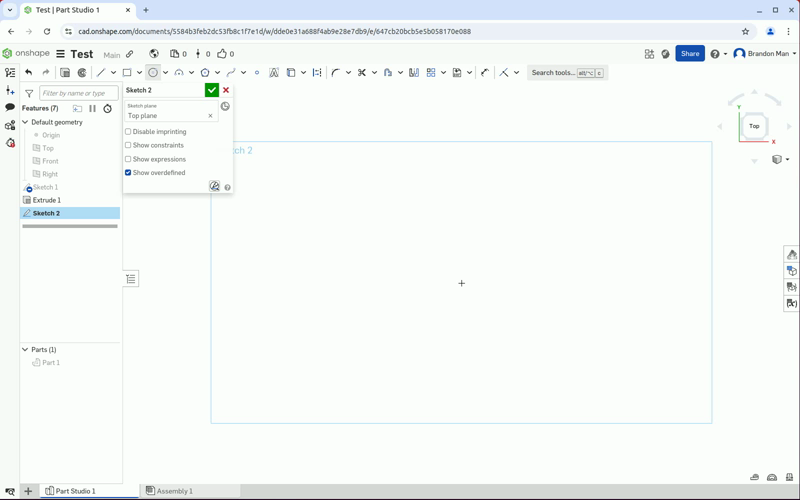
click(461, 282)
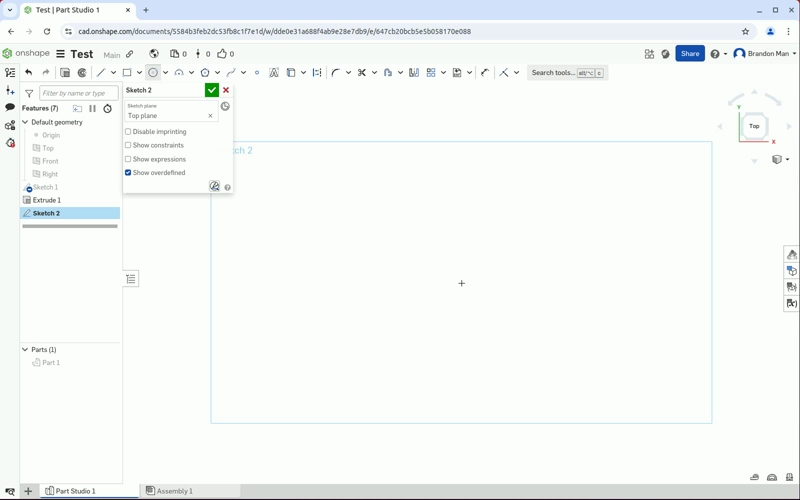
key_up(shift)
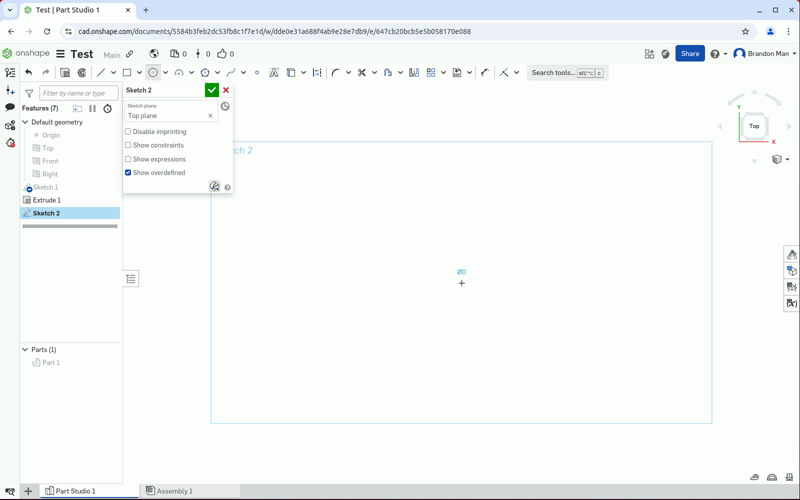
mouse_move(493, 282)
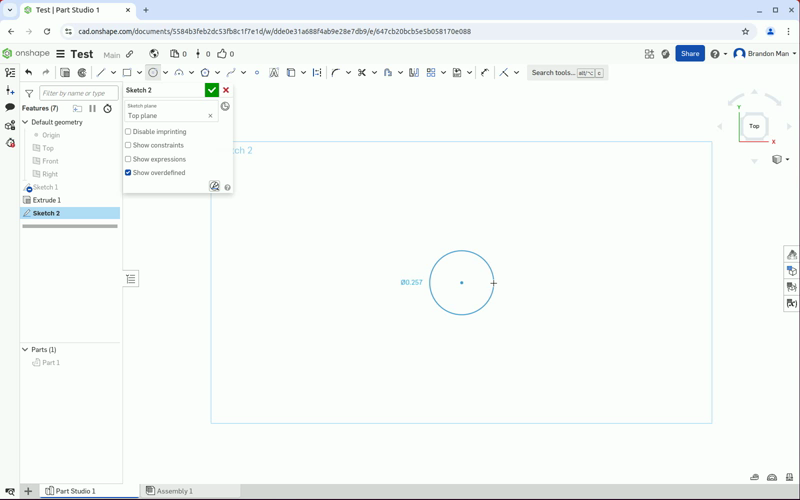
click(493, 282)
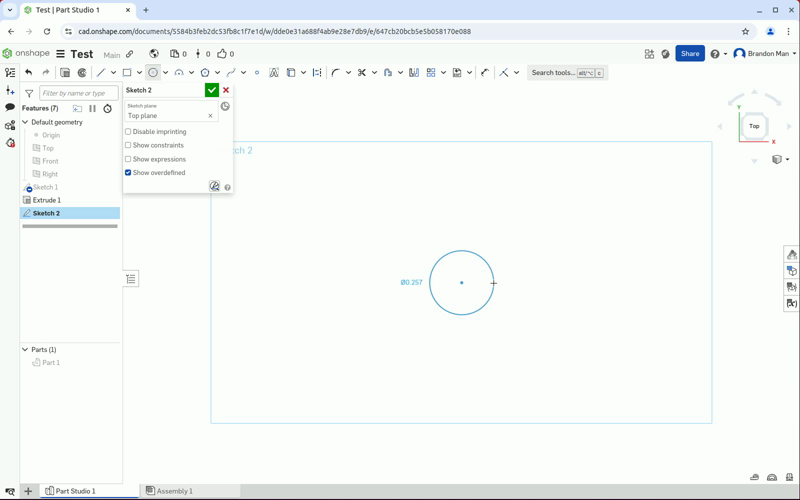
key(esc)
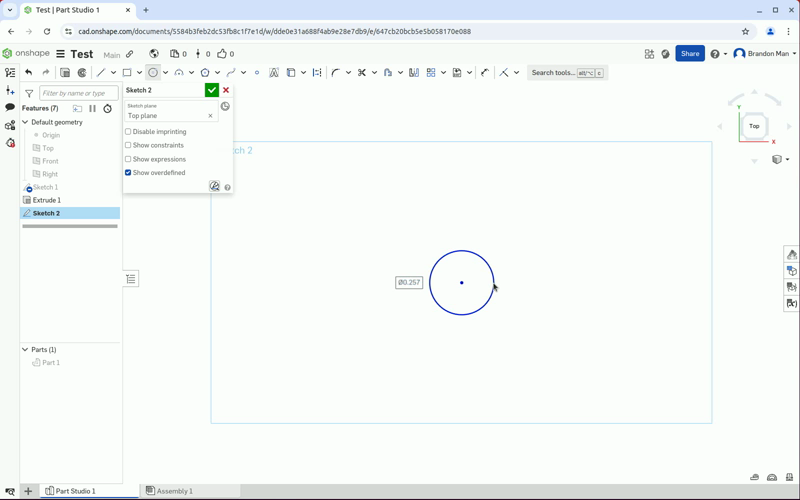
mouse_move(440, 289)
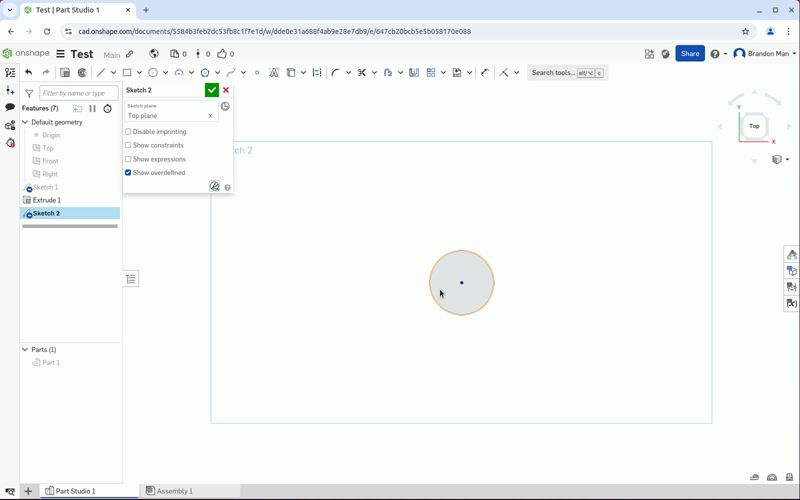
click(440, 289)
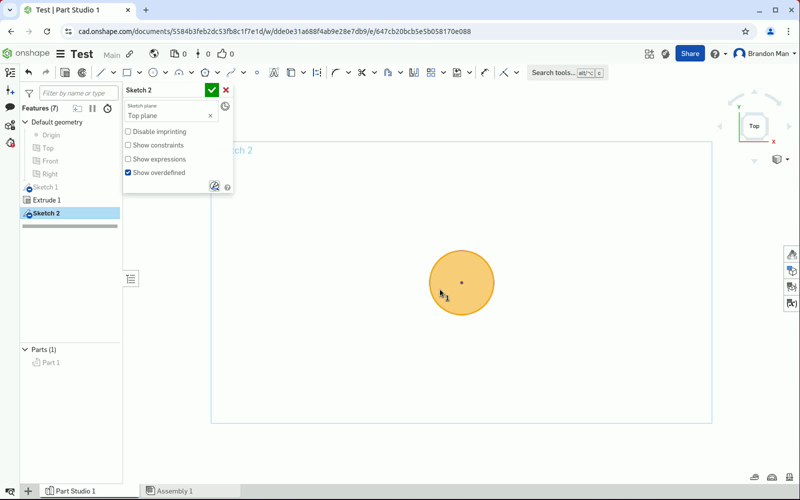
mouse_move(73, 352)
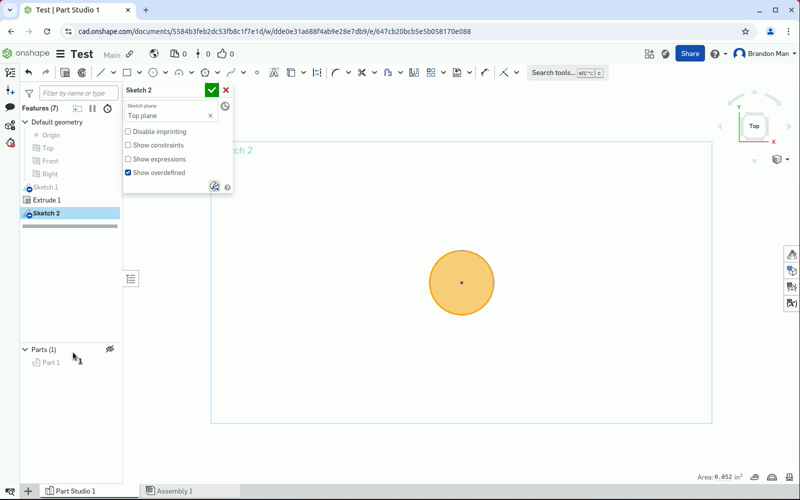
key(shift+y)
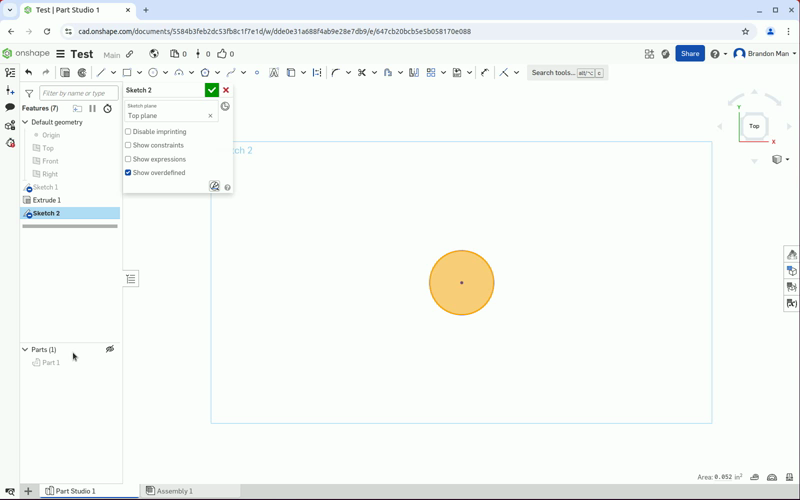
key(shift+e)
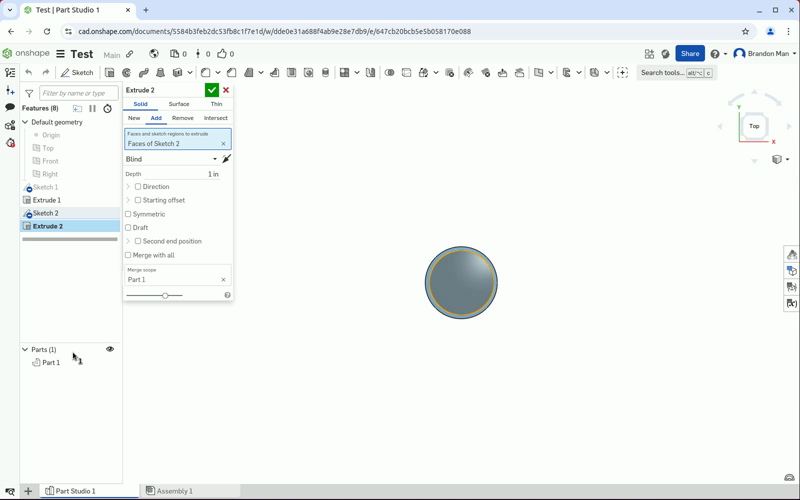
mouse_move(143, 106)
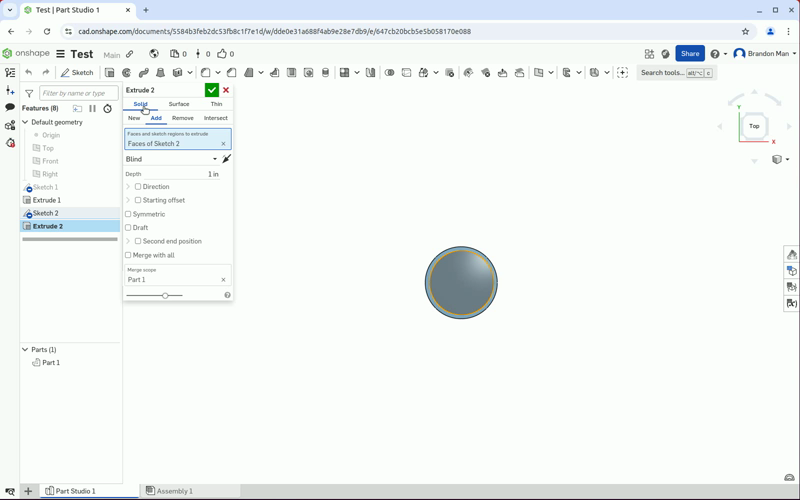
click(143, 106)
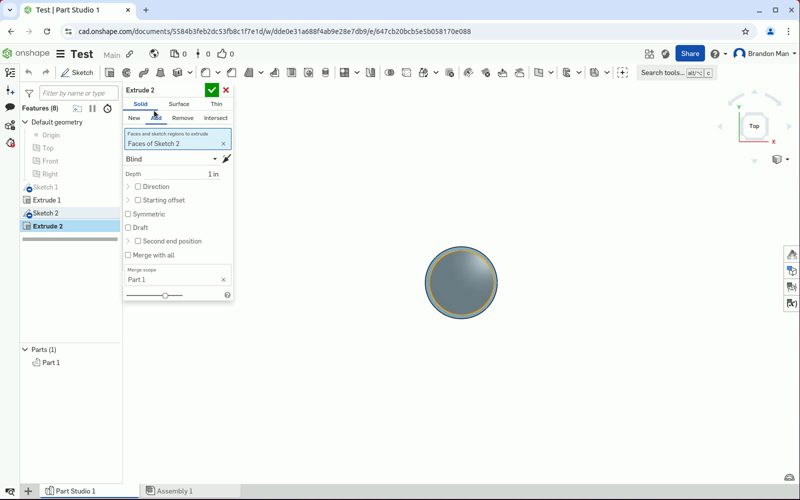
mouse_move(186, 120)
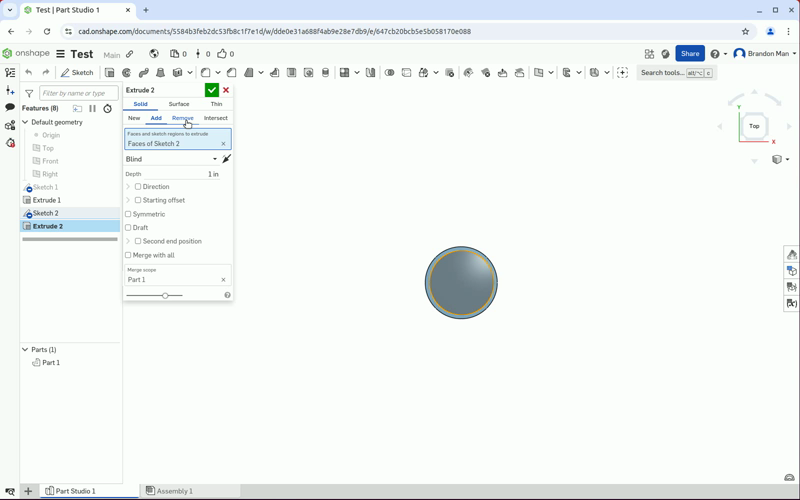
click(186, 120)
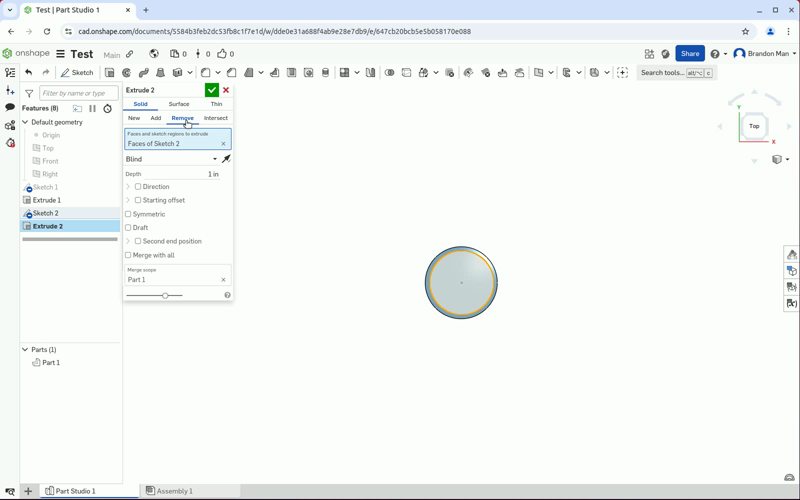
key(tab, 4)
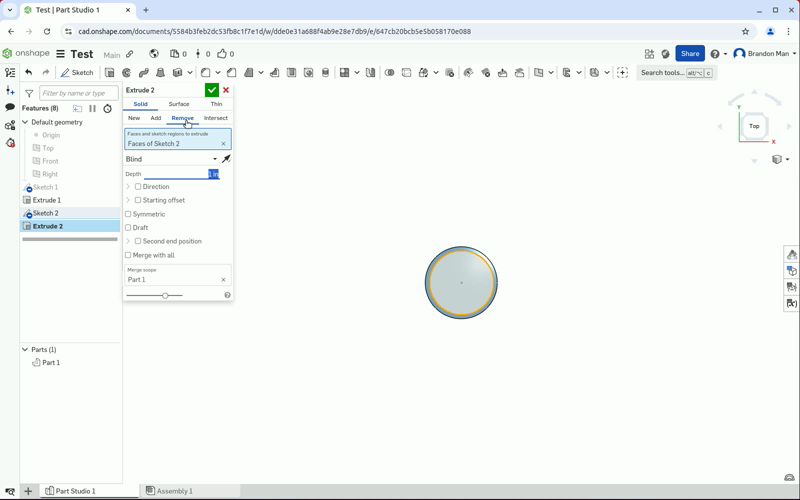
text(0.283)
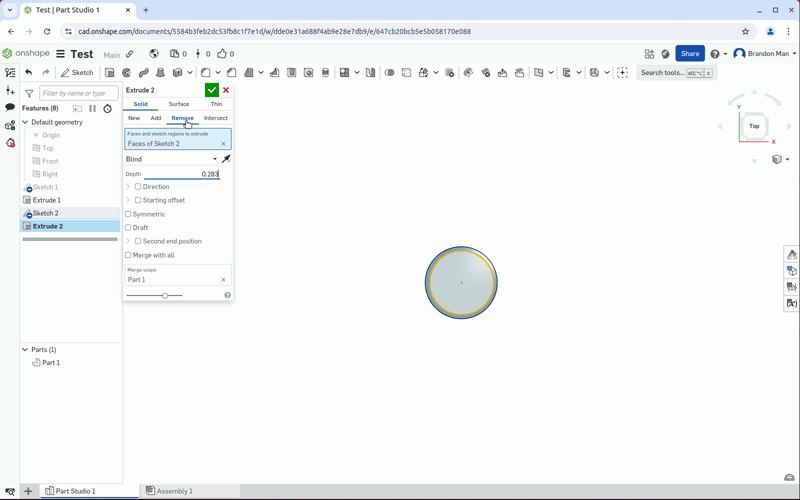
key(tab, 6)
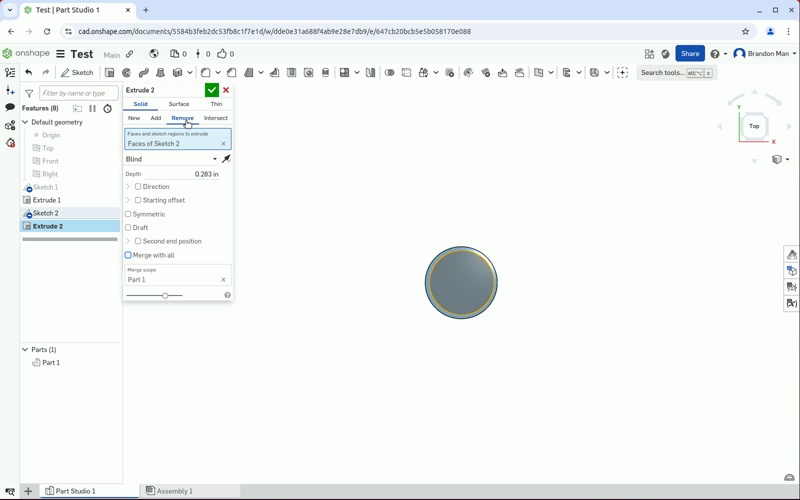
key(space)
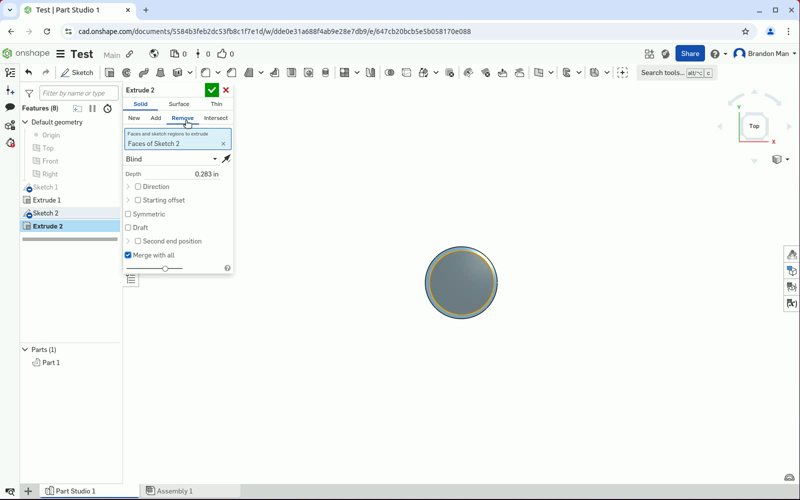
key(enter)
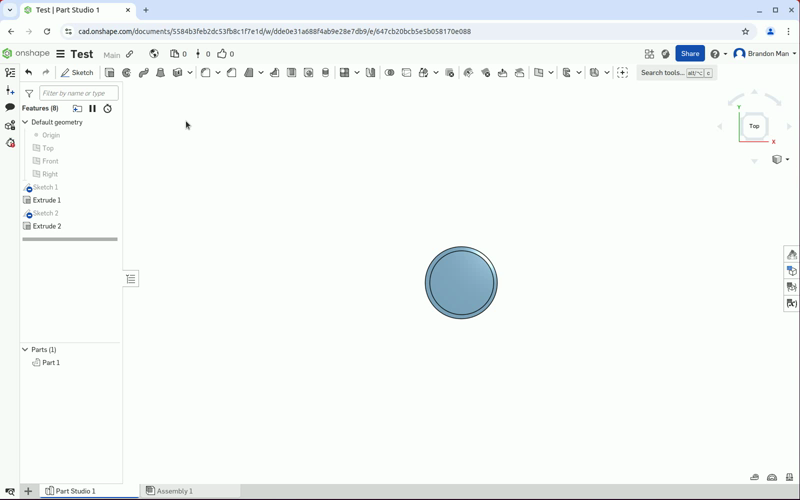
key(shift+h)
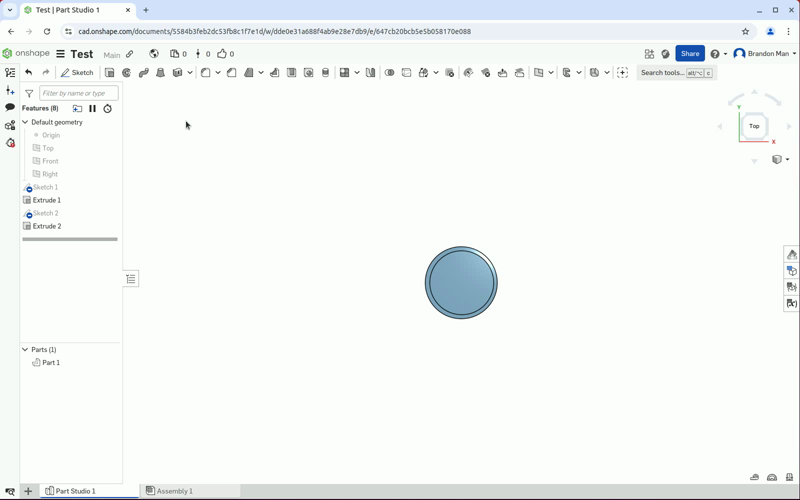
key(shift+h)
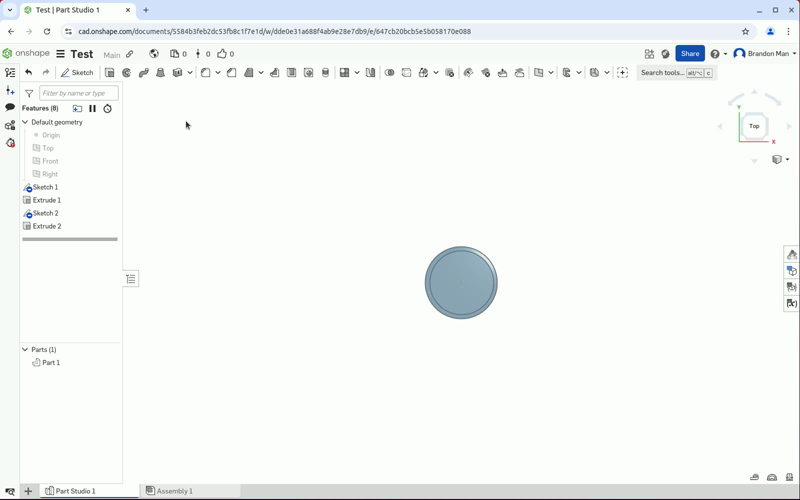
key(shift+7)
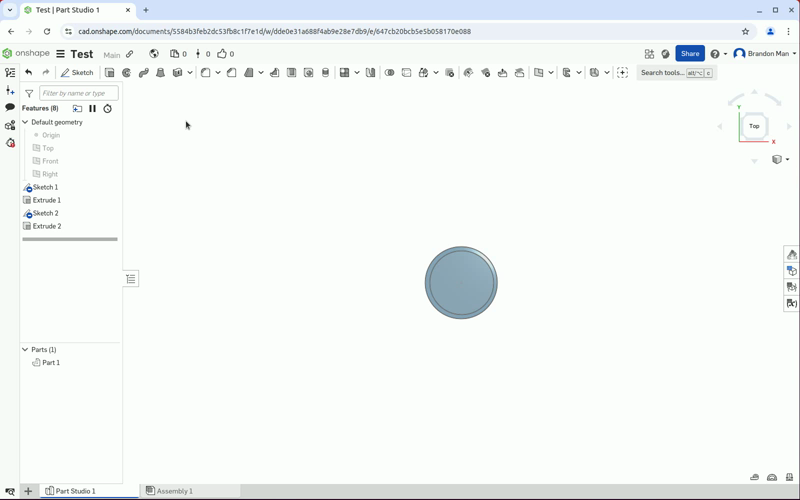
key(up, 3)
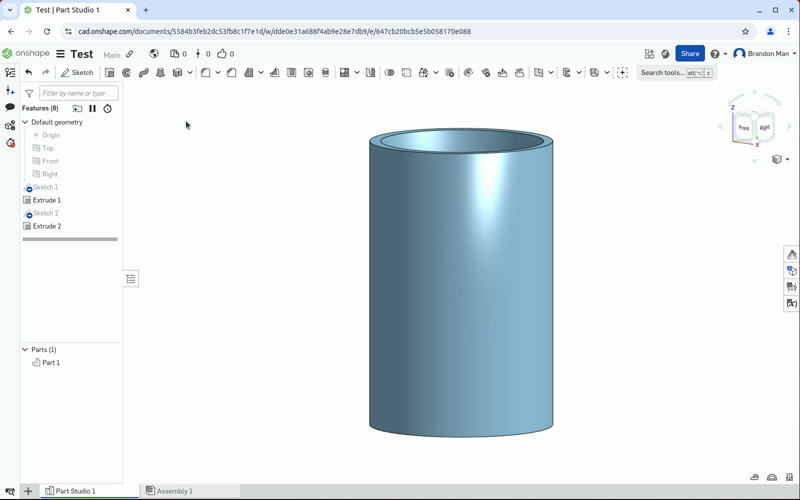
key(left, 3)
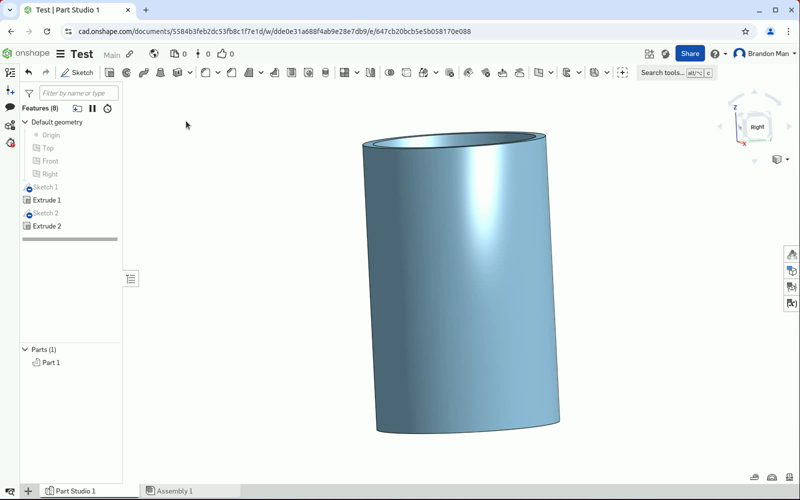
key(right, 3)
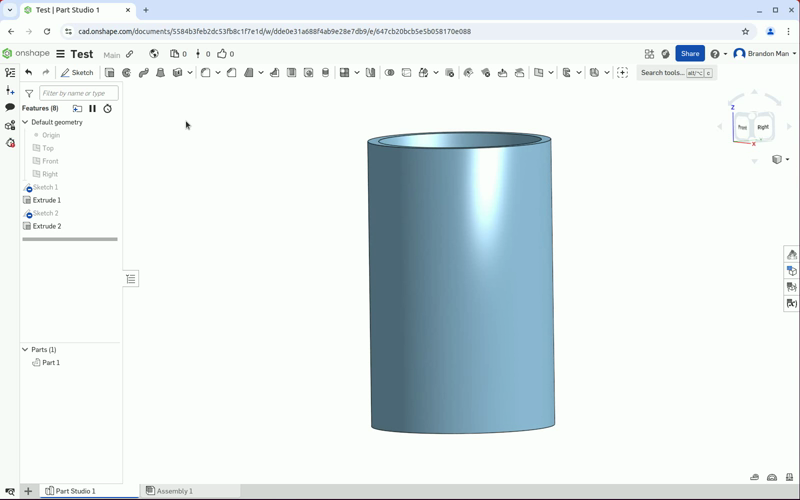
key(down, 3)
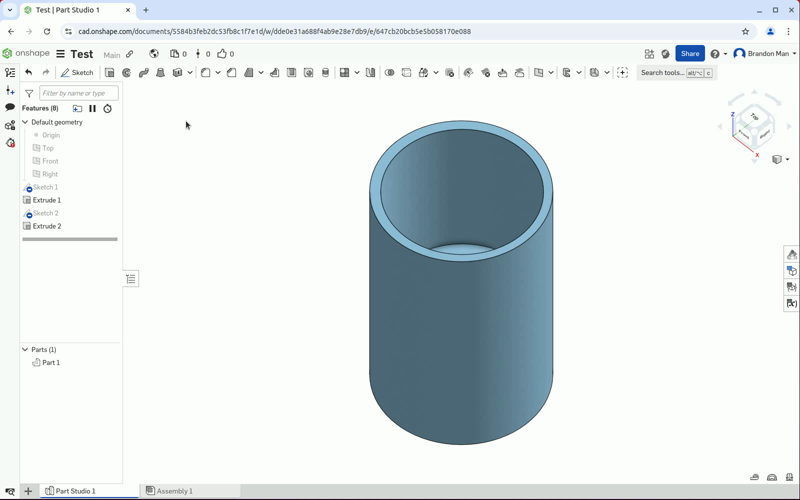
mouse_move(73, 189)
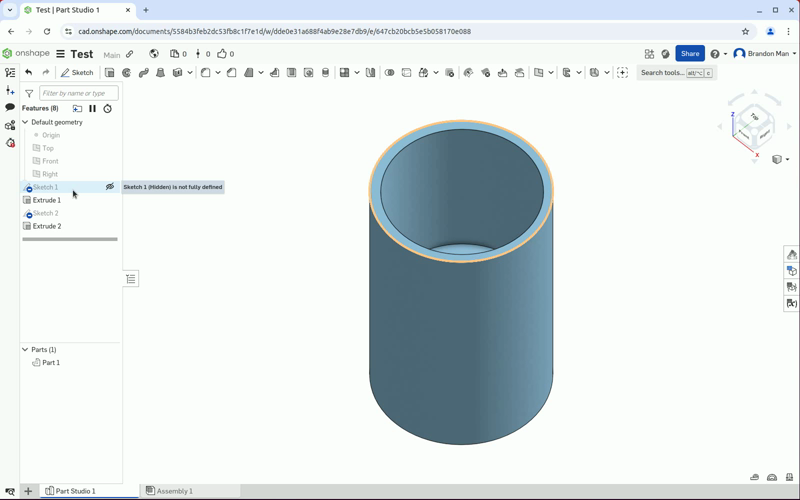
click(73, 189)